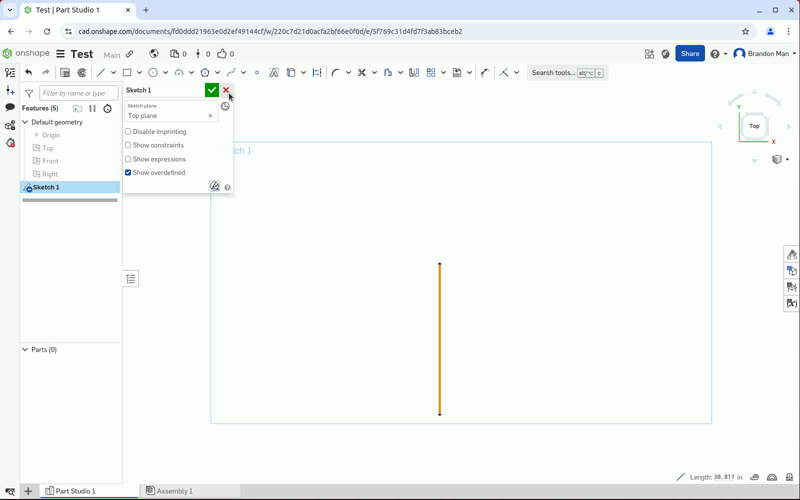
key(shift+h)
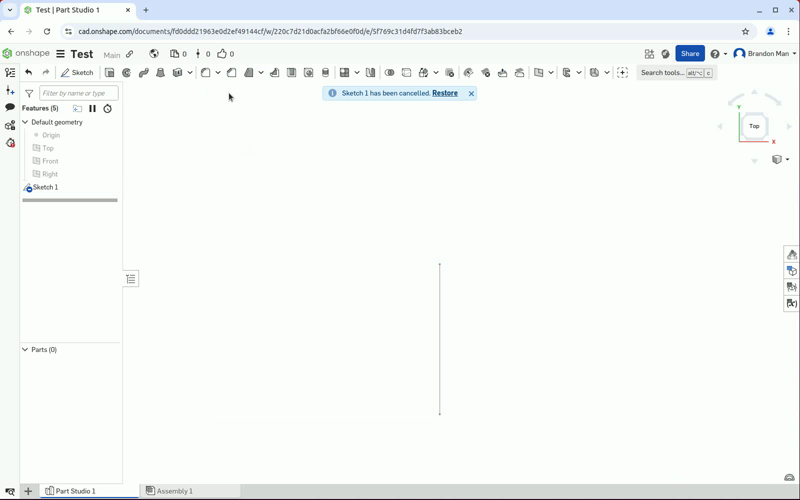
key(shift+s)
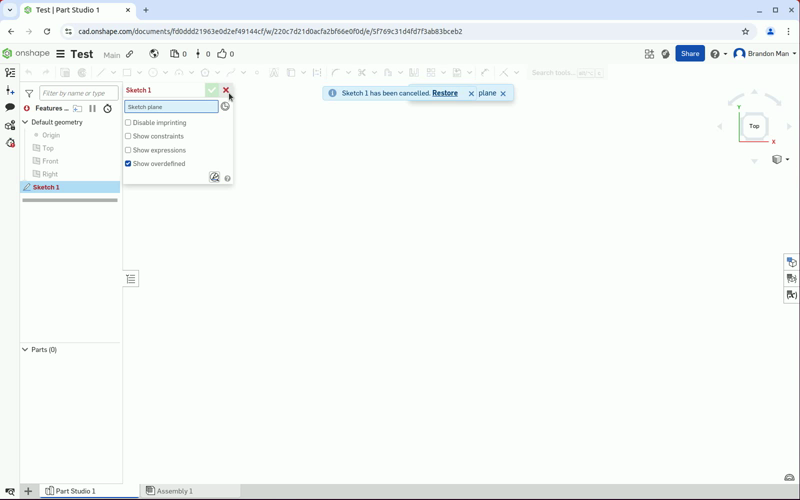
mouse_move(73, 150)
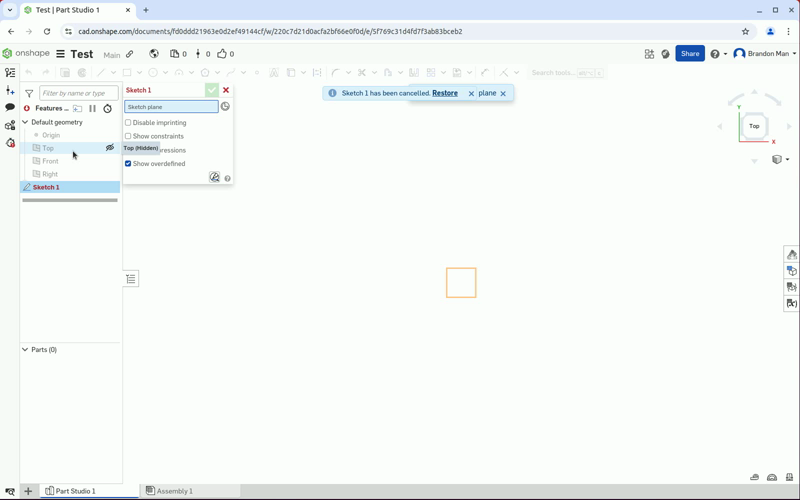
click(73, 150)
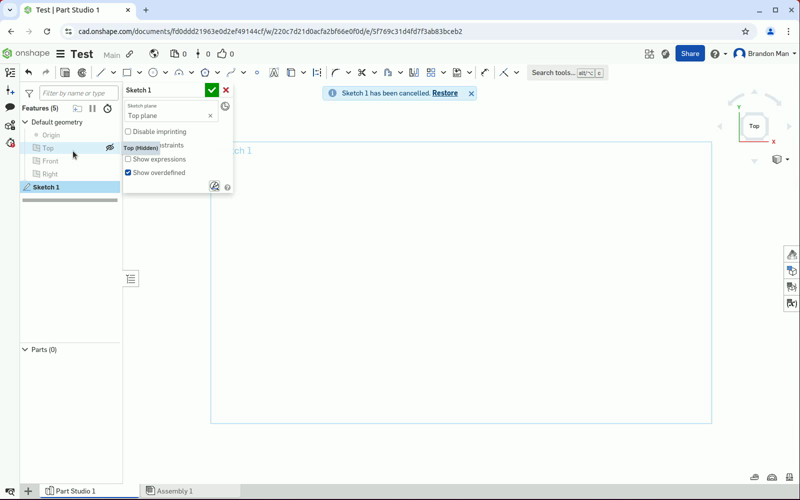
mouse_move(73, 352)
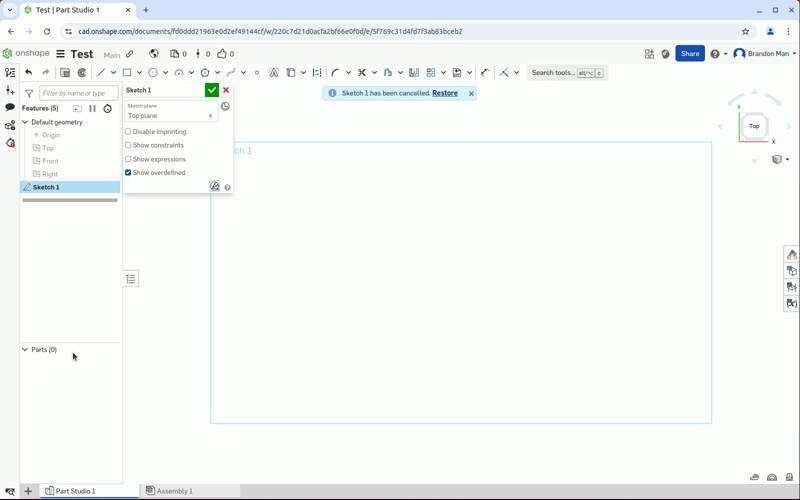
key(y)
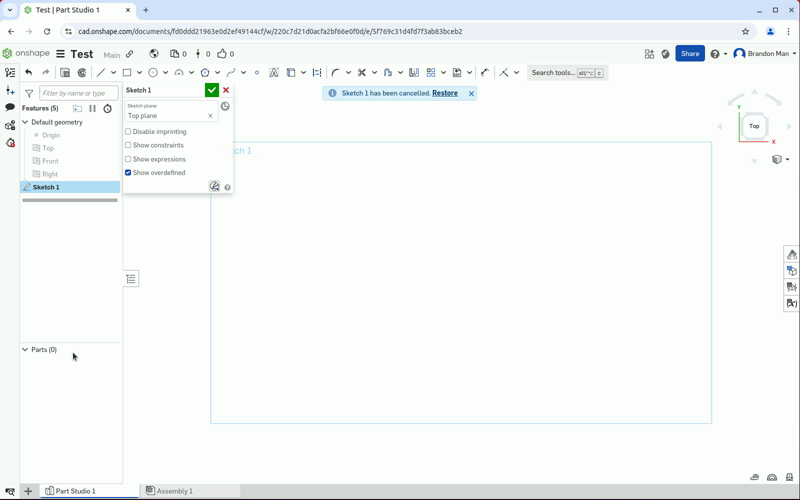
key(c)
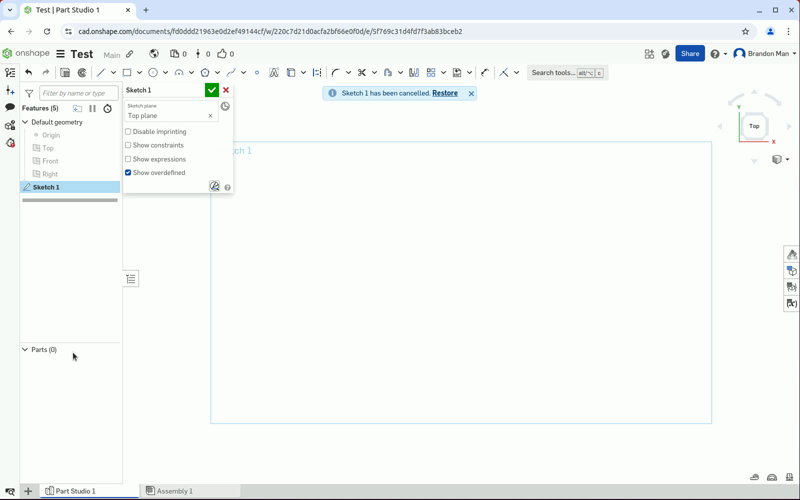
key_down(shift)
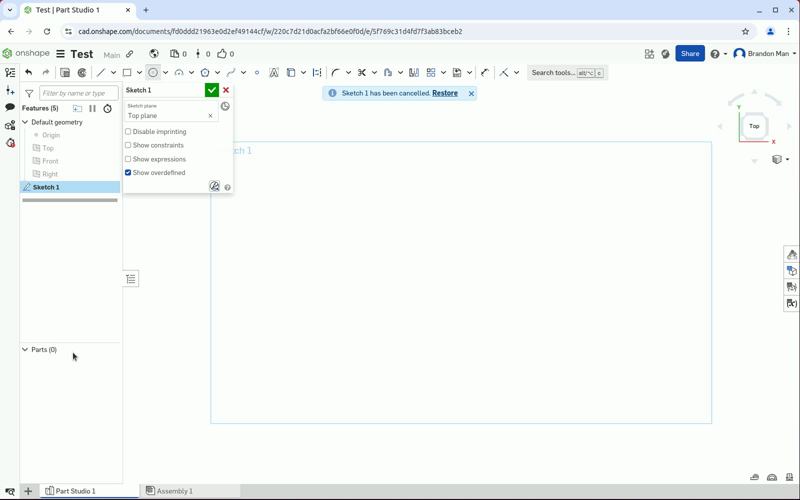
mouse_move(461, 282)
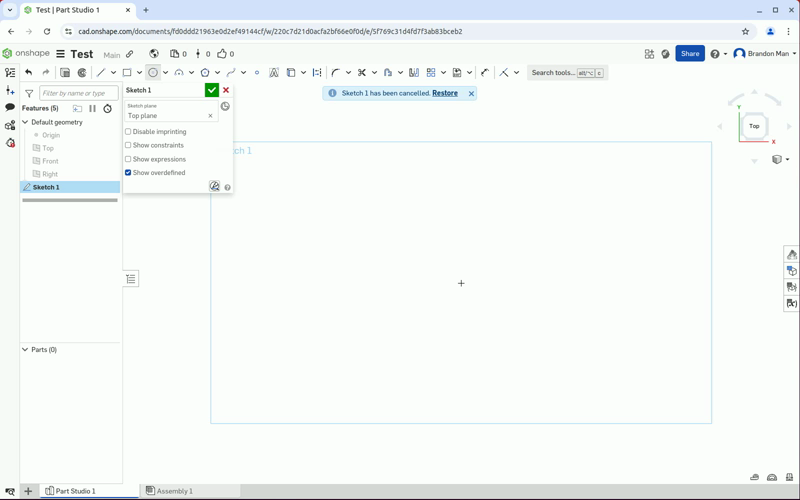
click(461, 282)
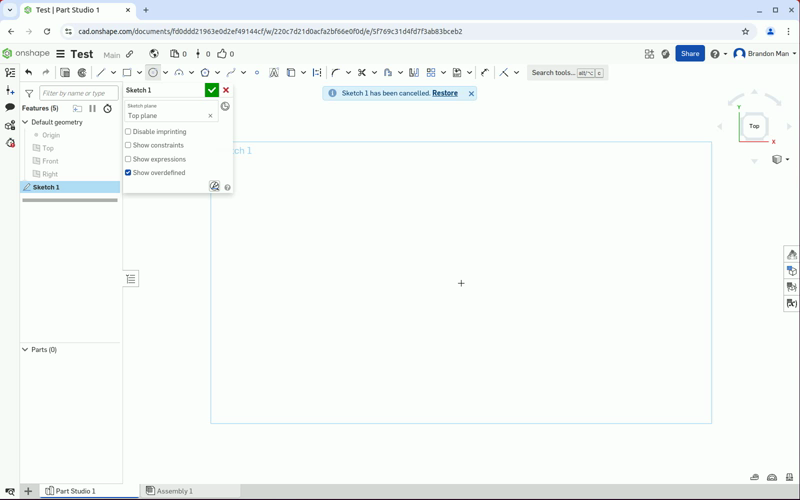
key_up(shift)
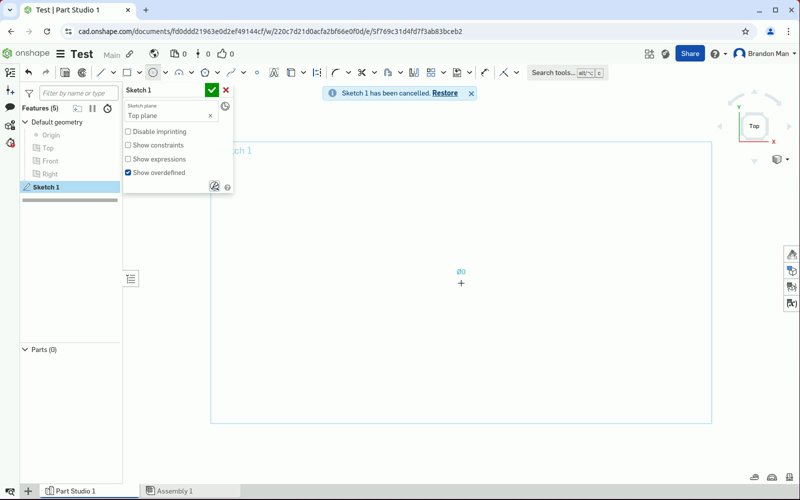
mouse_move(574, 282)
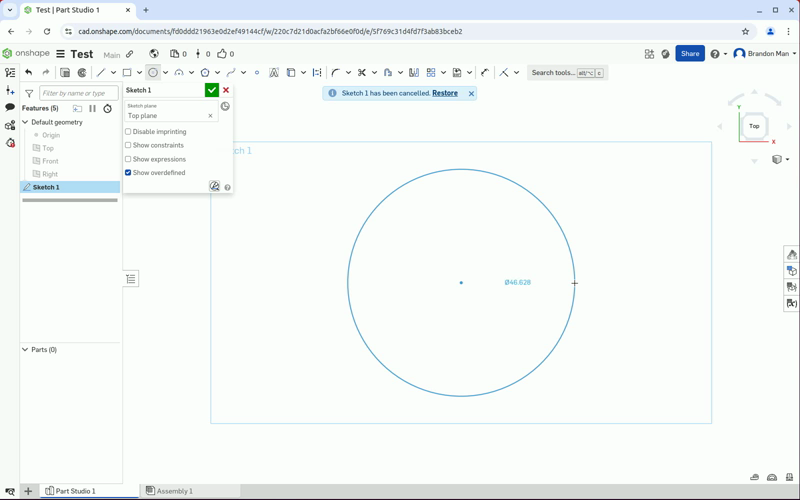
click(574, 282)
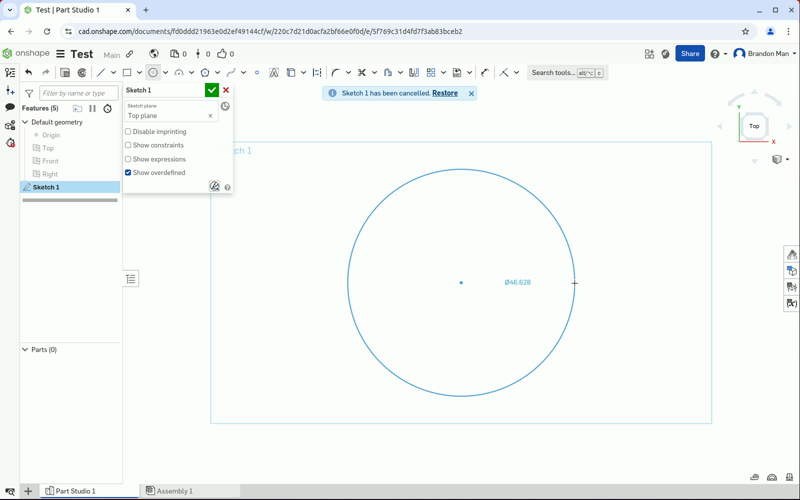
key(esc)
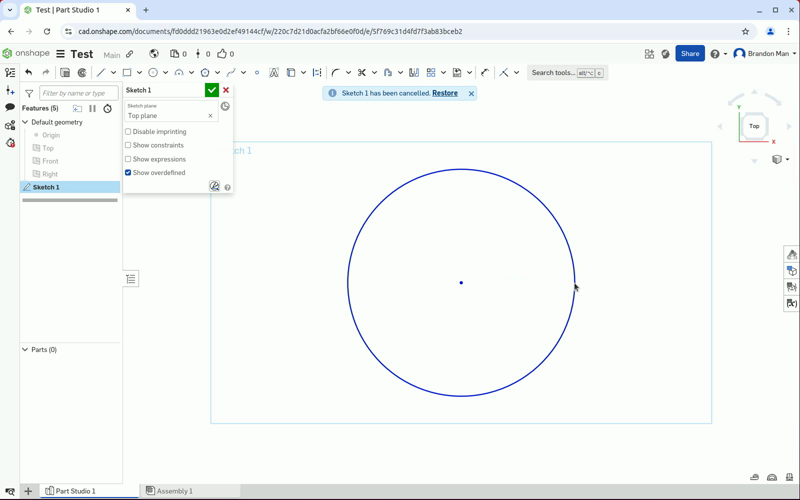
mouse_move(485, 362)
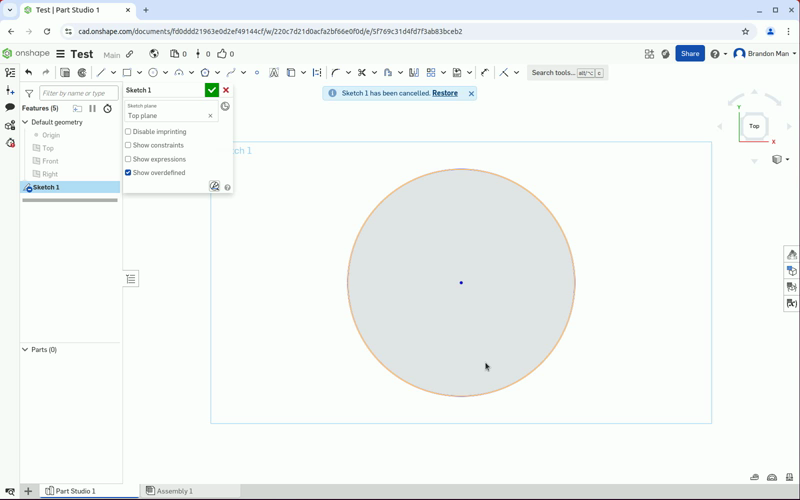
click(485, 362)
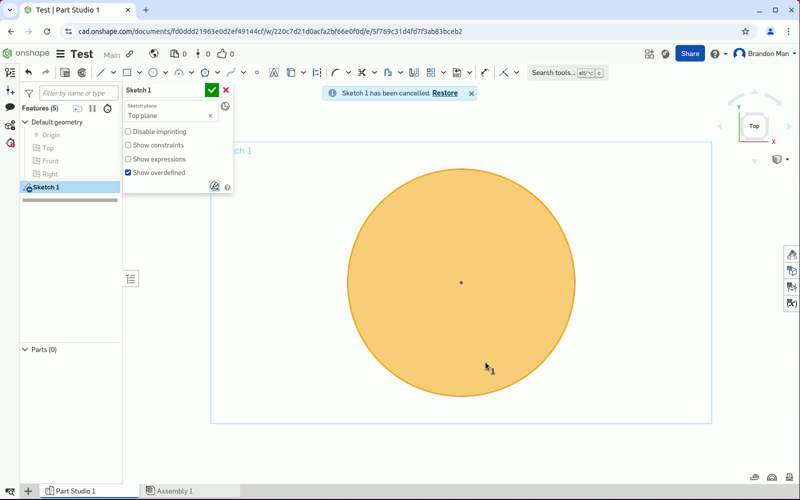
mouse_move(73, 352)
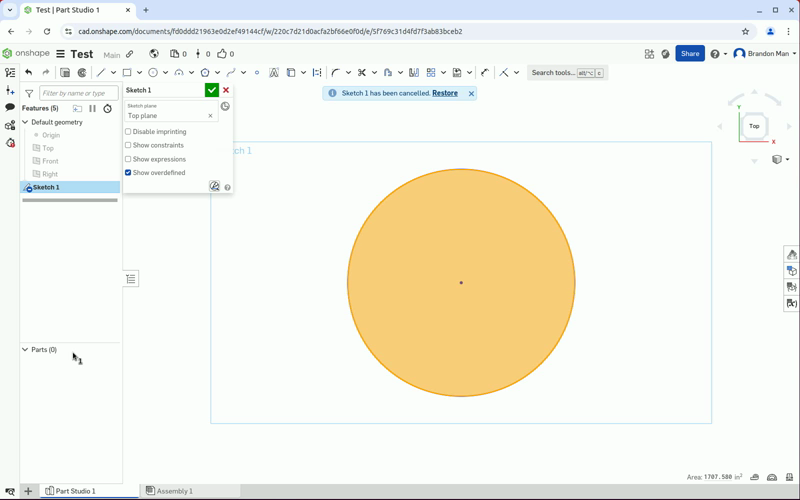
key(shift+y)
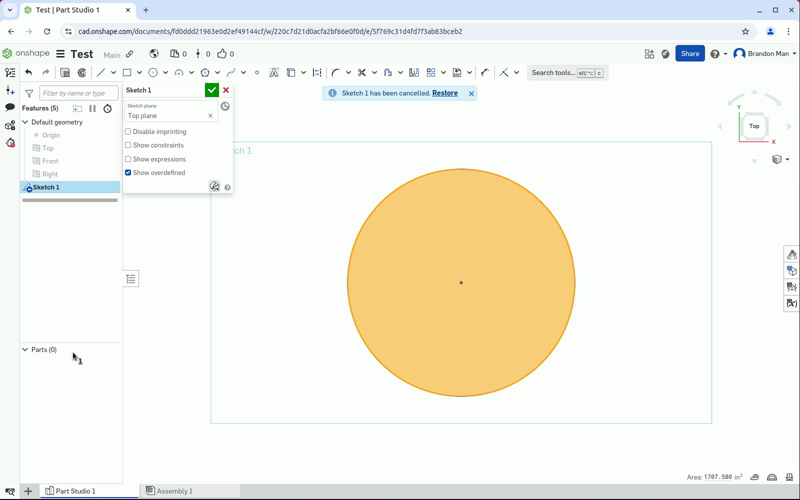
key(shift+e)
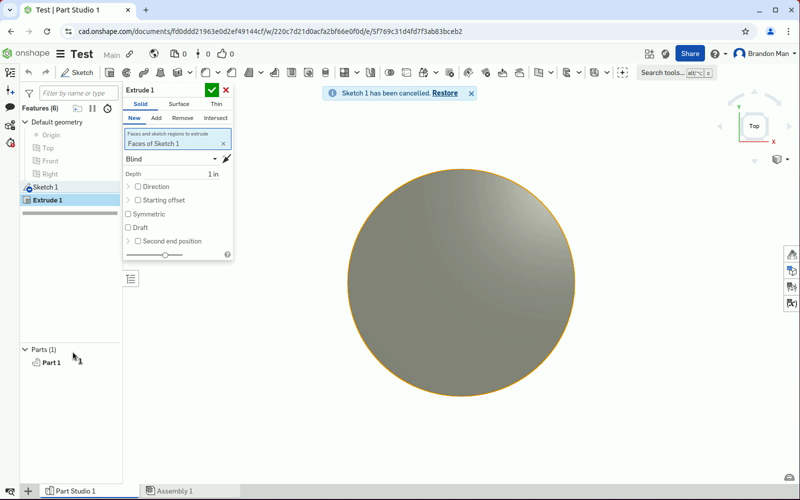
mouse_move(143, 106)
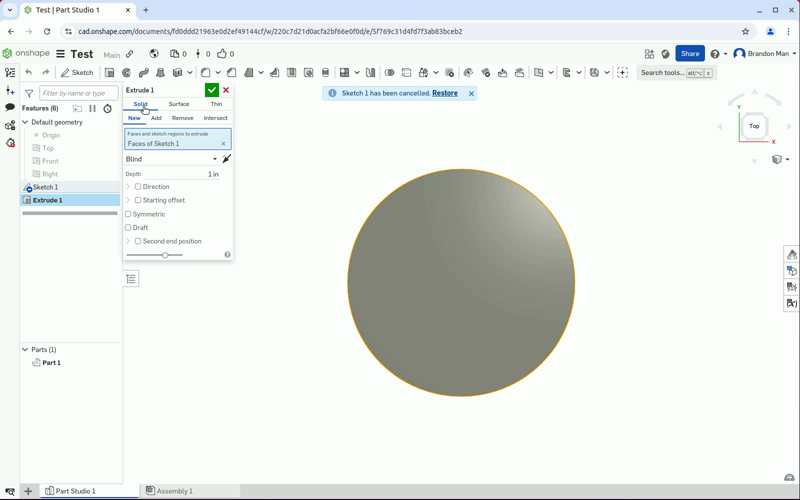
click(143, 106)
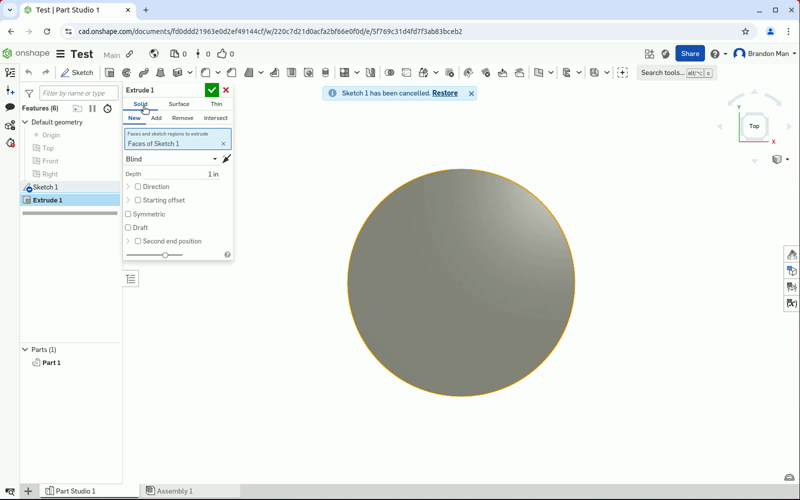
mouse_move(137, 120)
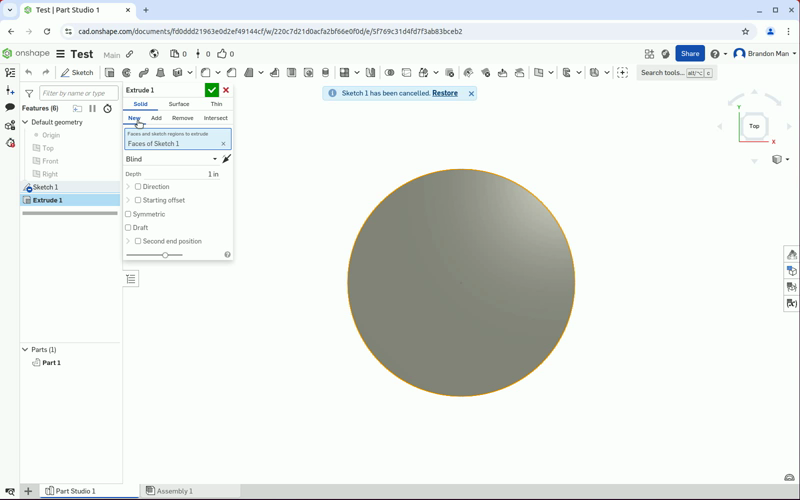
click(137, 120)
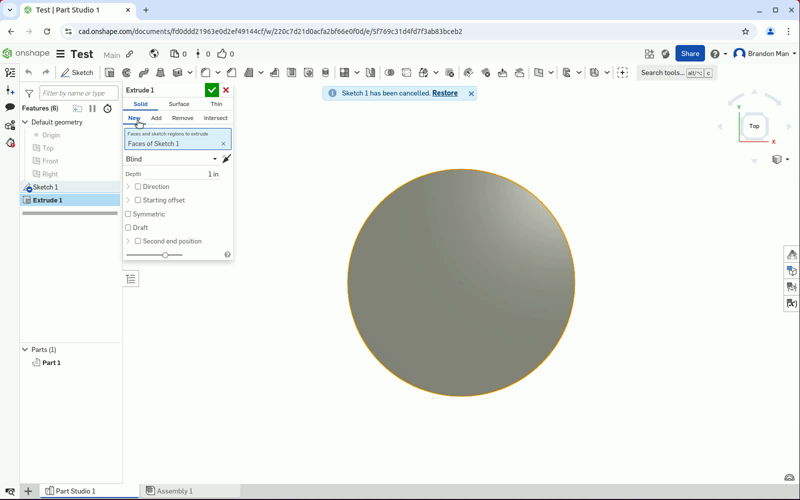
key(tab, 4)
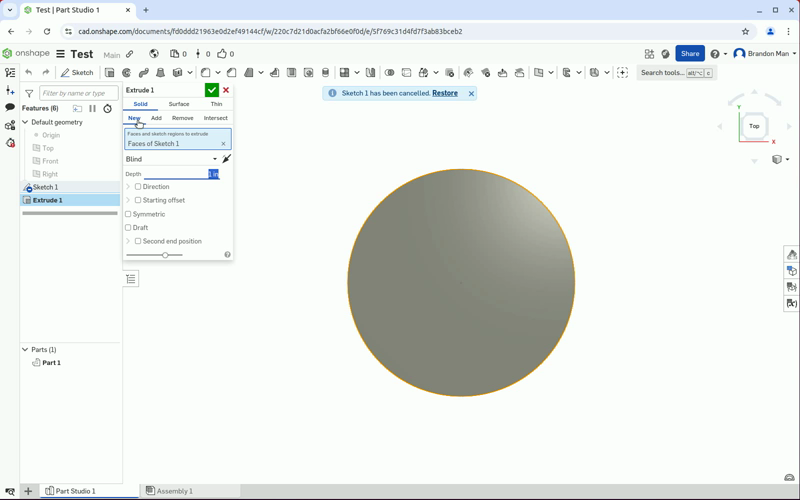
text(3.129)
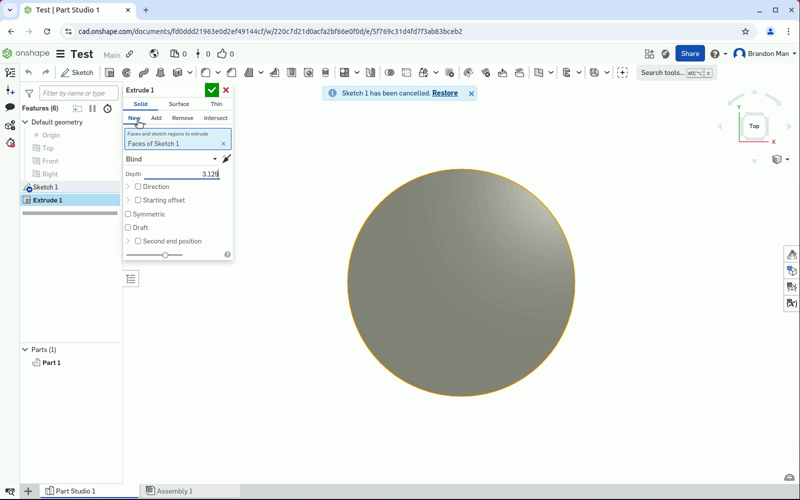
key(enter)
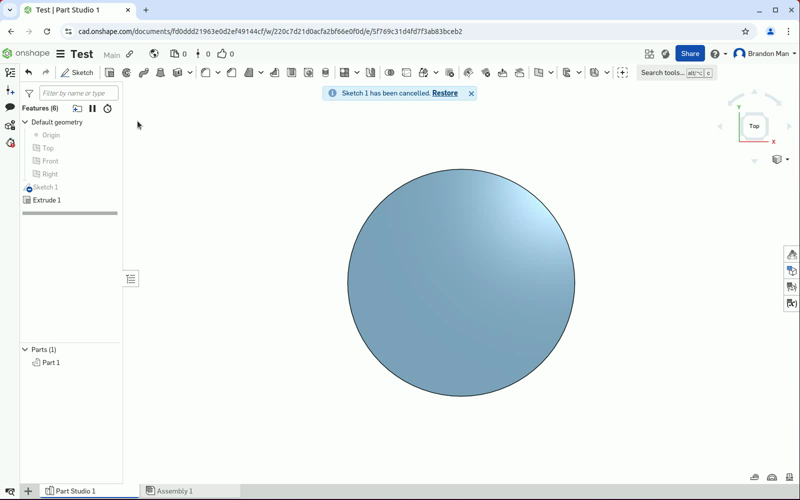
key(shift+h)
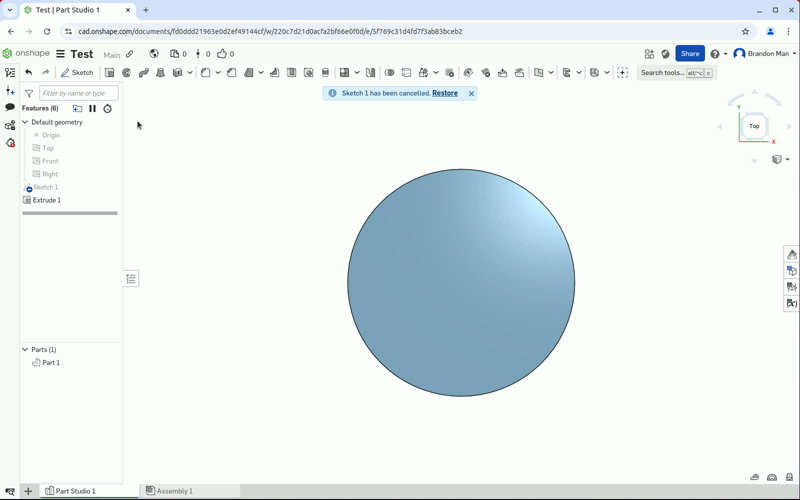
key(shift+h)
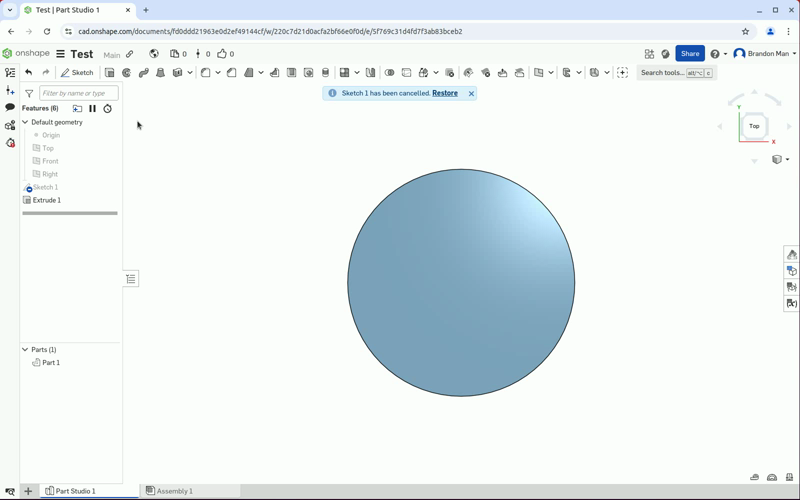
mouse_move(73, 189)
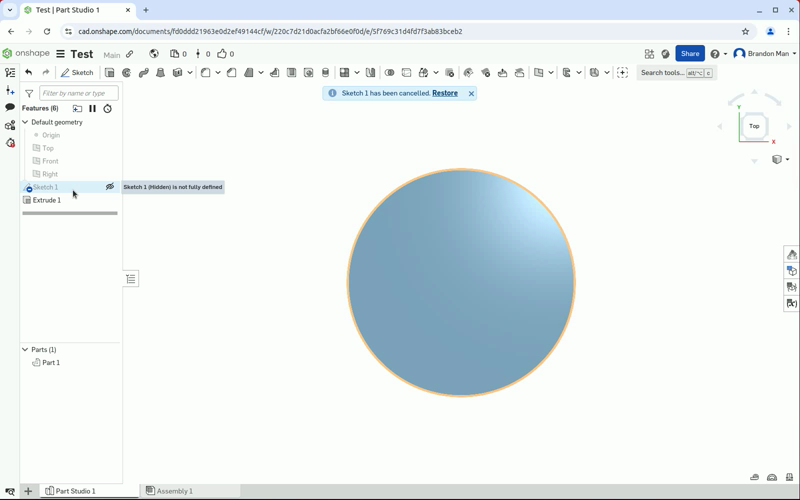
click(73, 189)
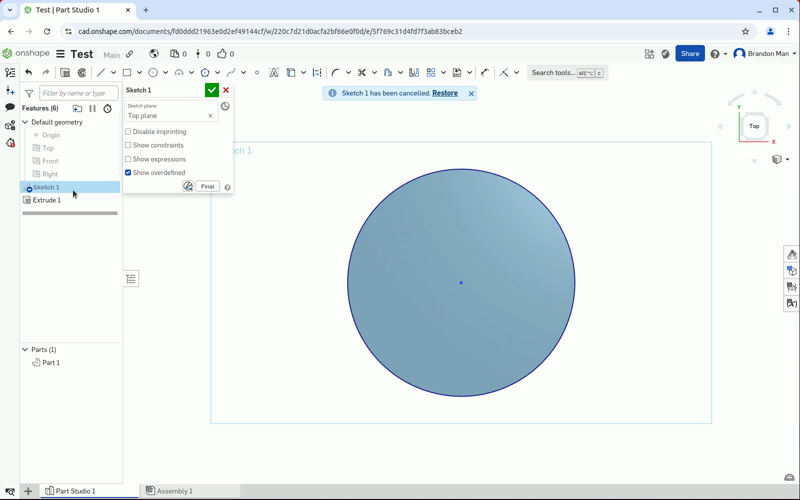
mouse_move(229, 92)
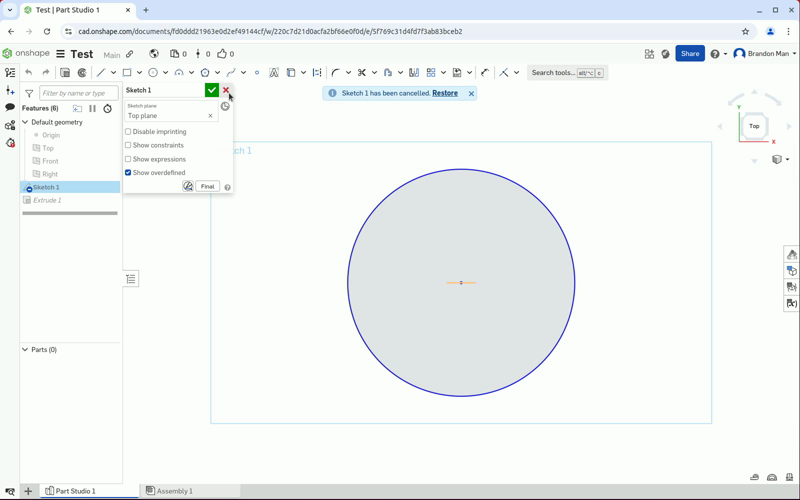
click(229, 92)
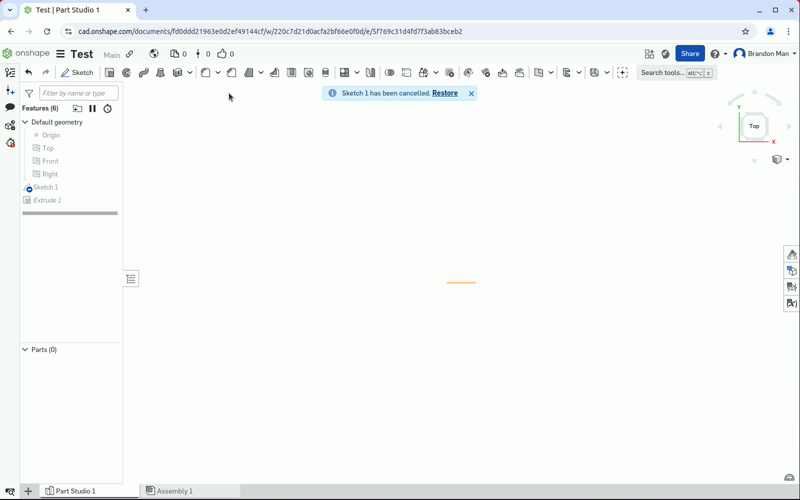
mouse_move(541, 75)
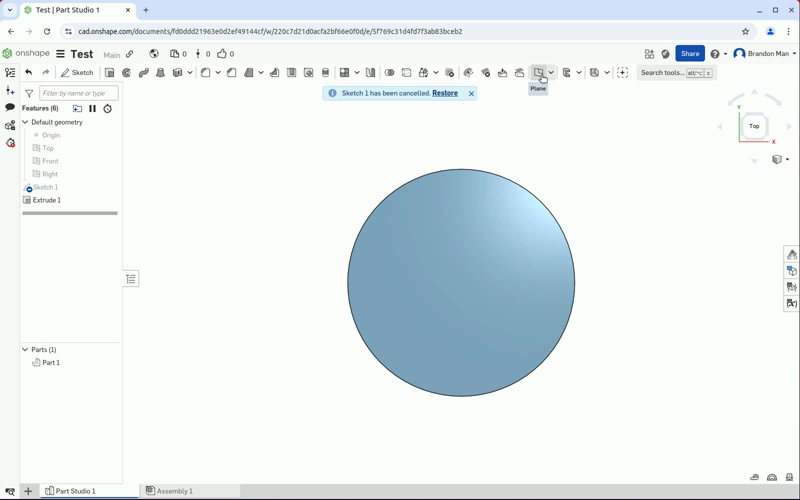
click(541, 75)
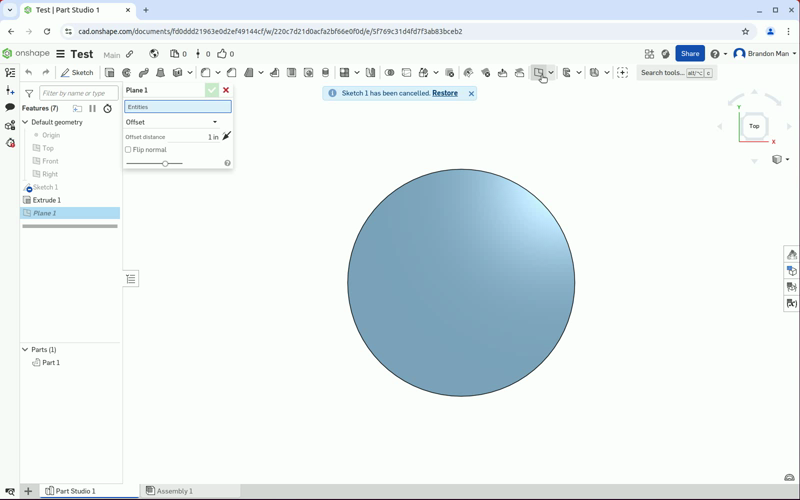
mouse_move(73, 150)
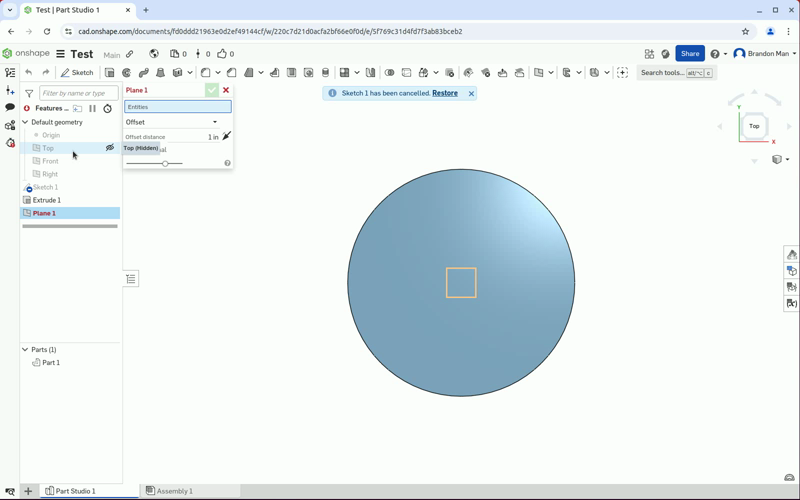
click(73, 150)
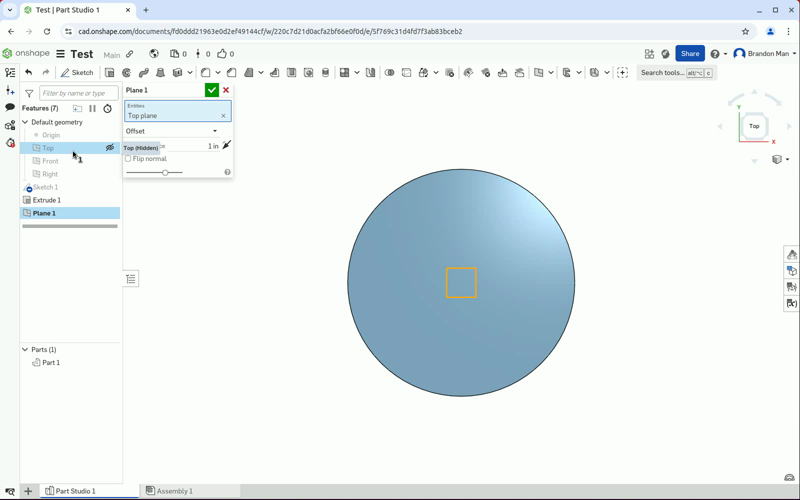
key(tab, 2)
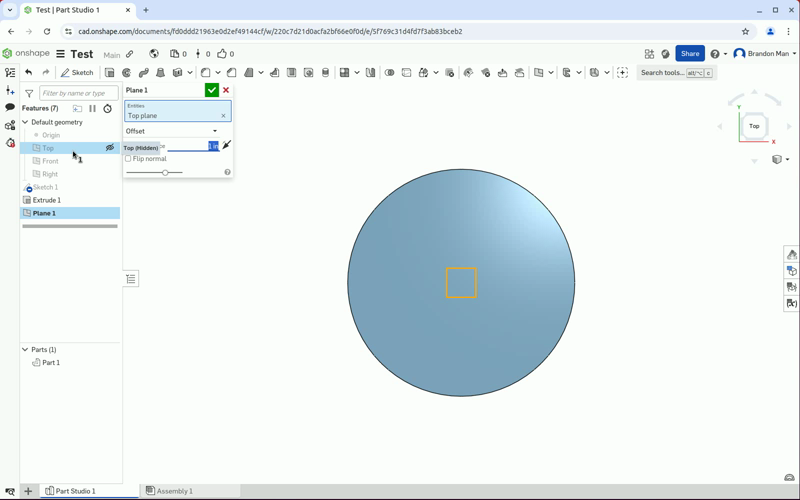
text(3.143)
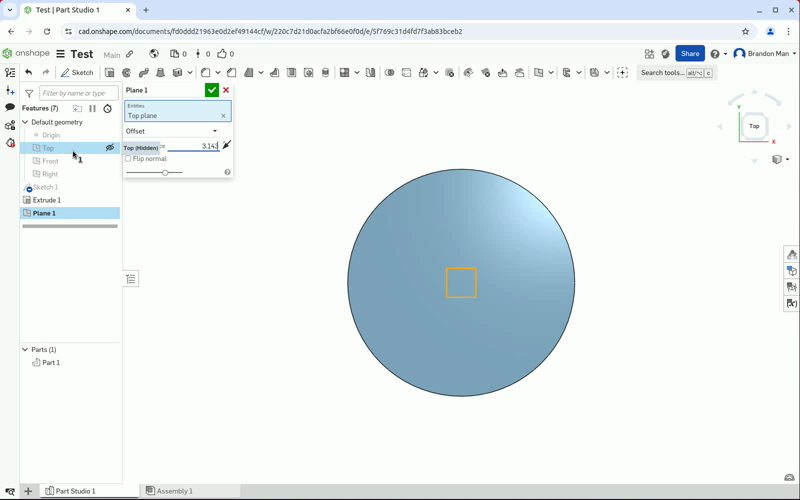
key(enter, 2)
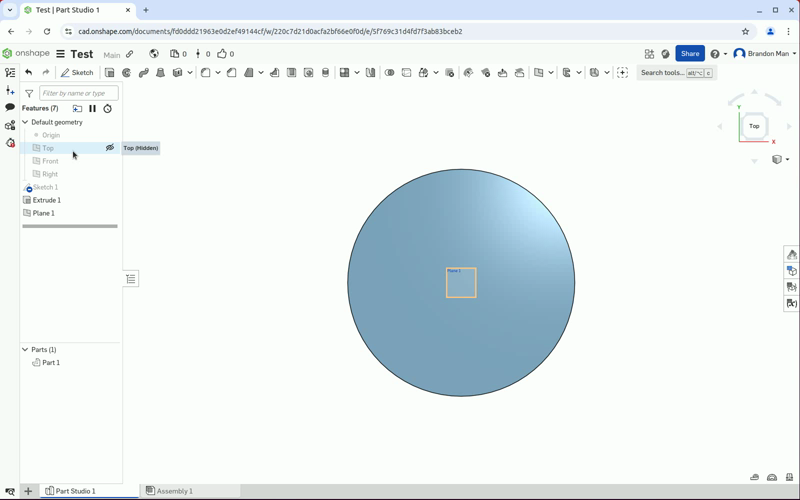
key(shift+s)
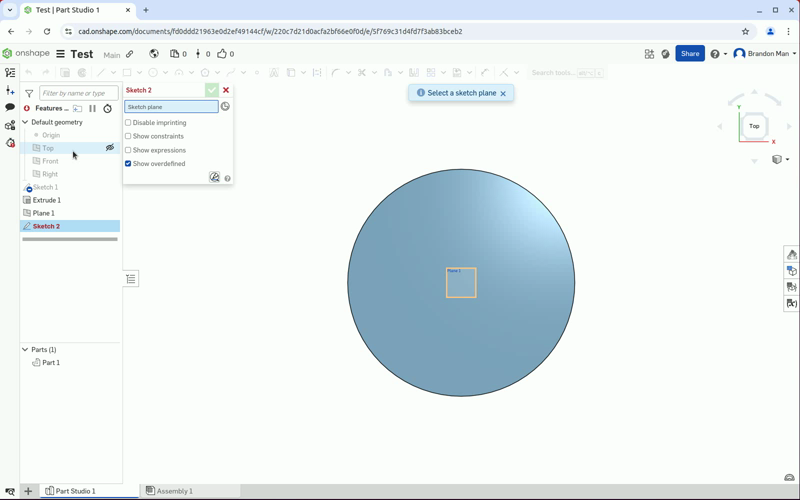
mouse_move(73, 215)
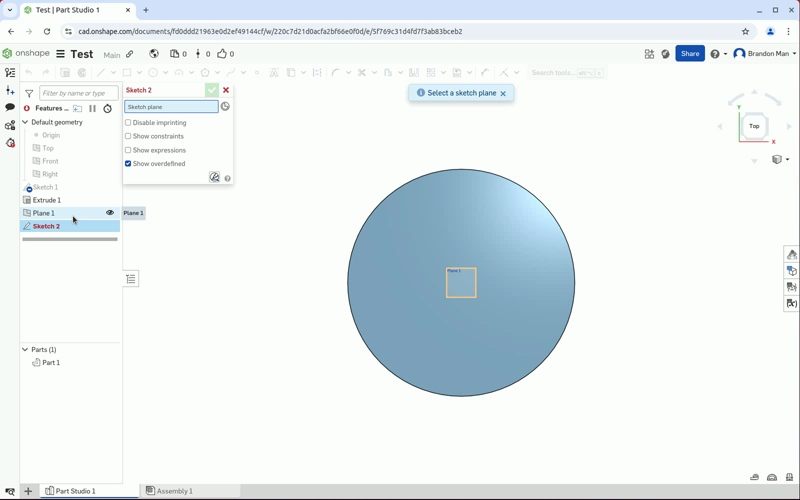
click(73, 215)
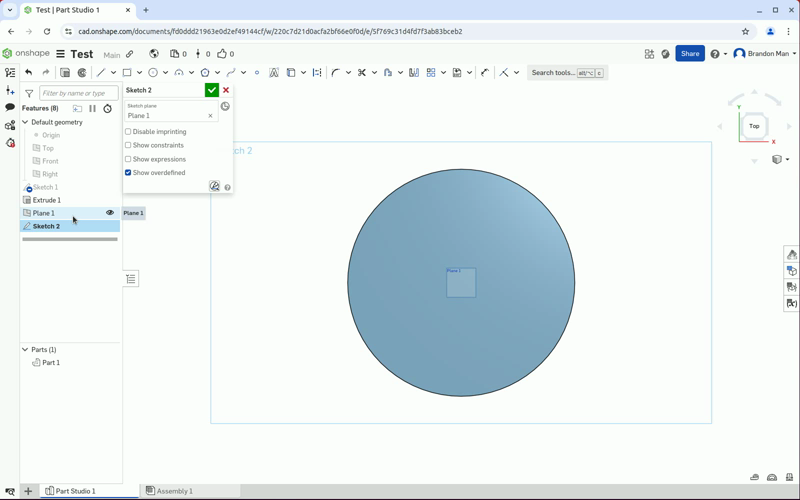
mouse_move(73, 352)
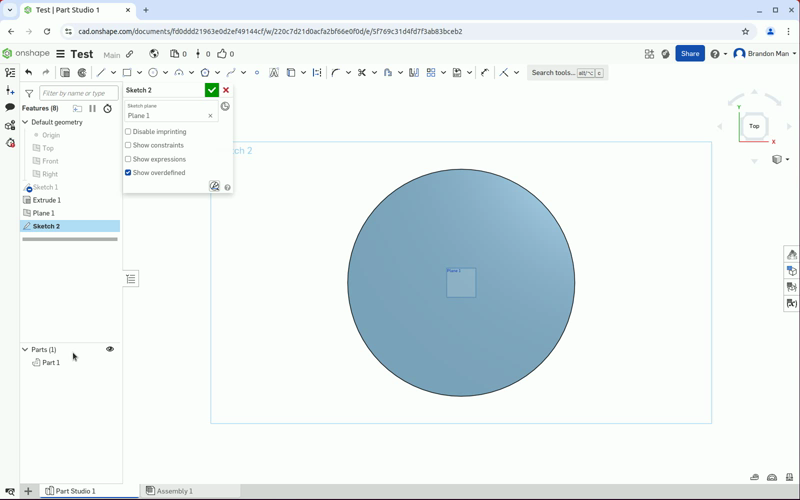
key(y)
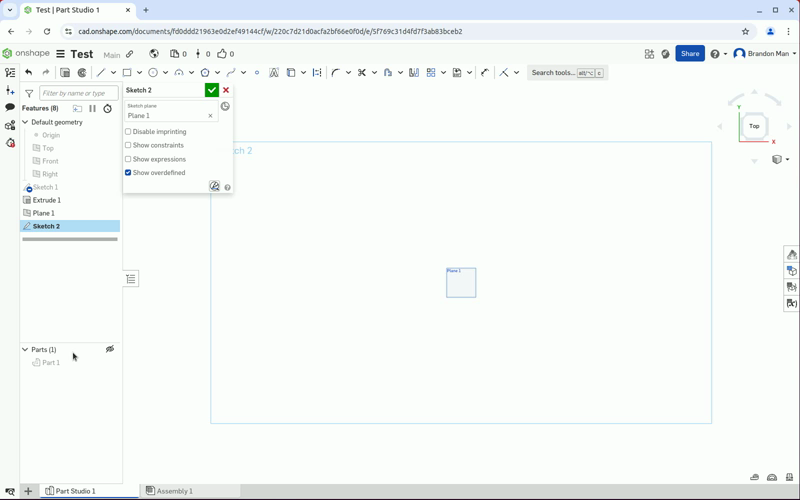
key(c)
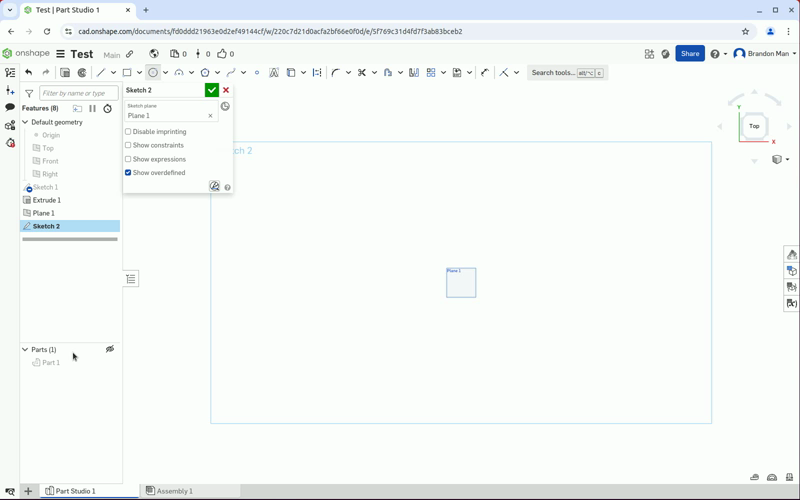
key_down(shift)
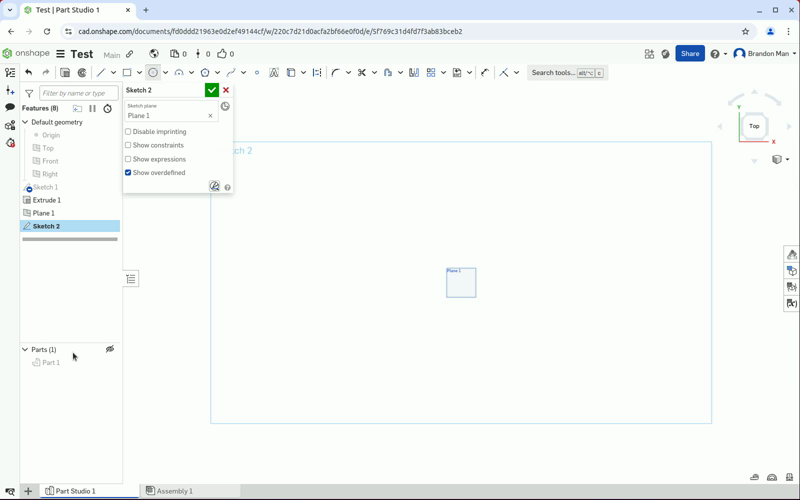
mouse_move(461, 282)
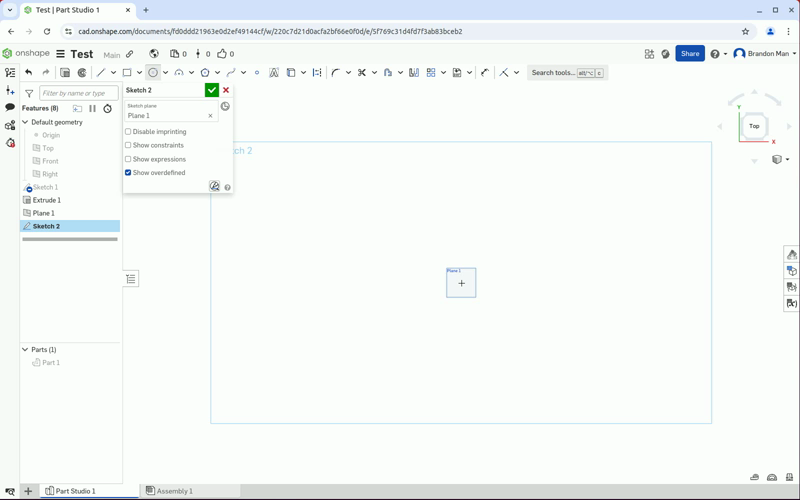
click(461, 282)
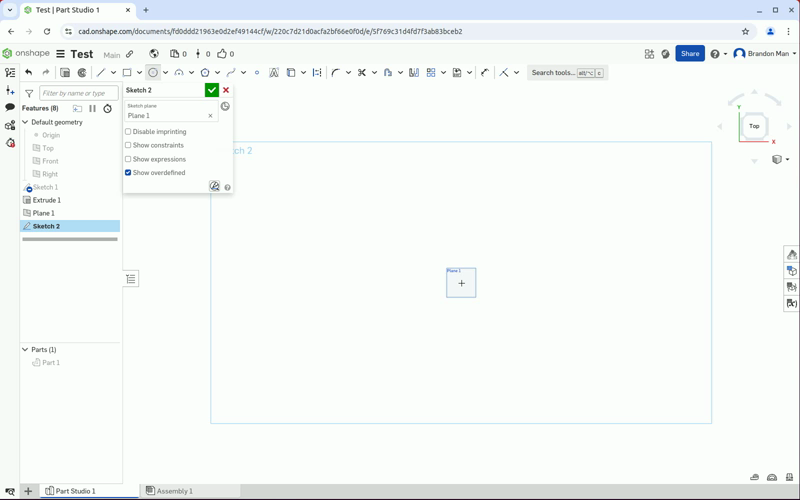
key_up(shift)
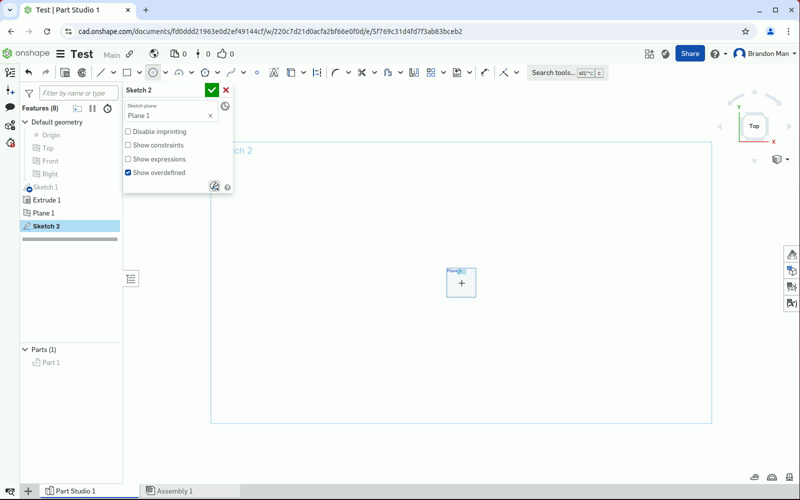
mouse_move(487, 282)
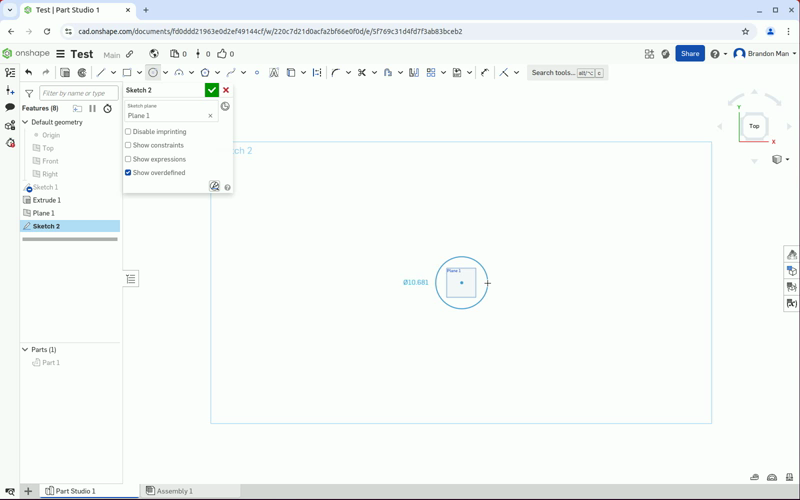
click(487, 282)
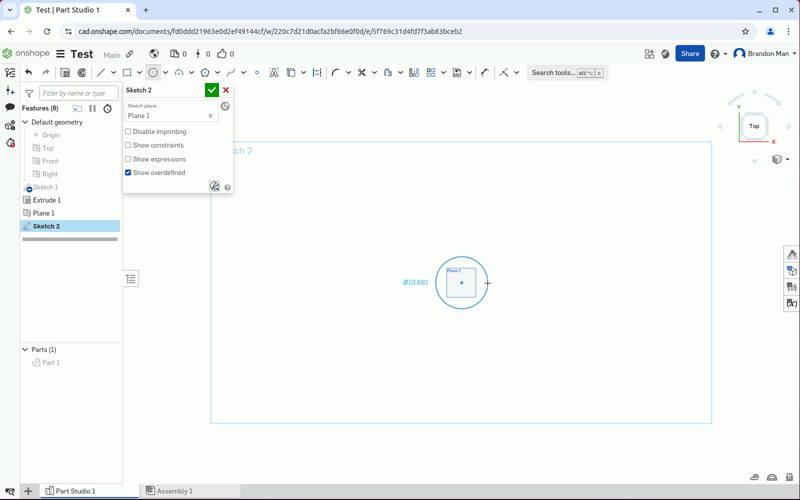
key(esc)
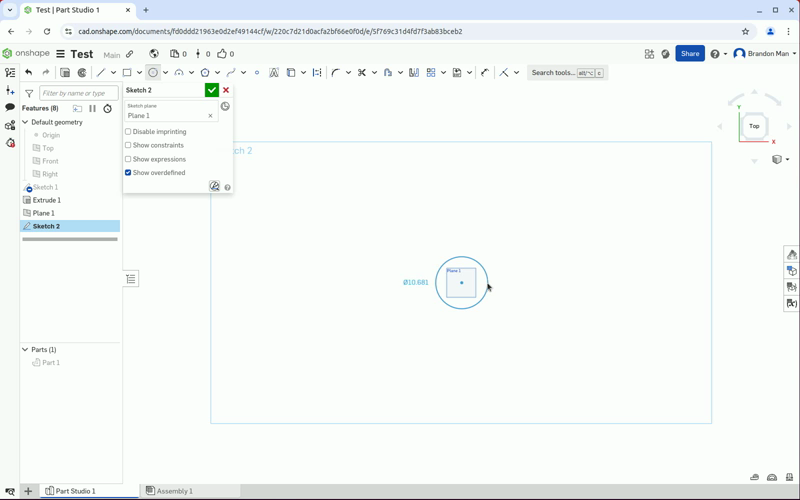
mouse_move(461, 280)
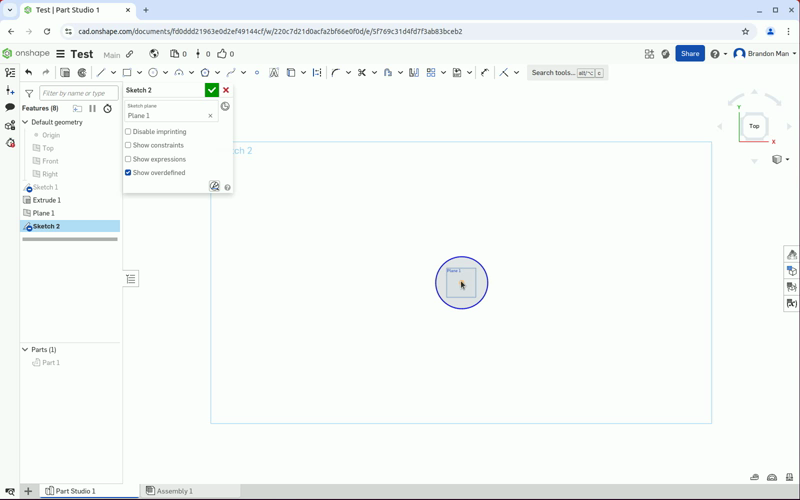
click(461, 280)
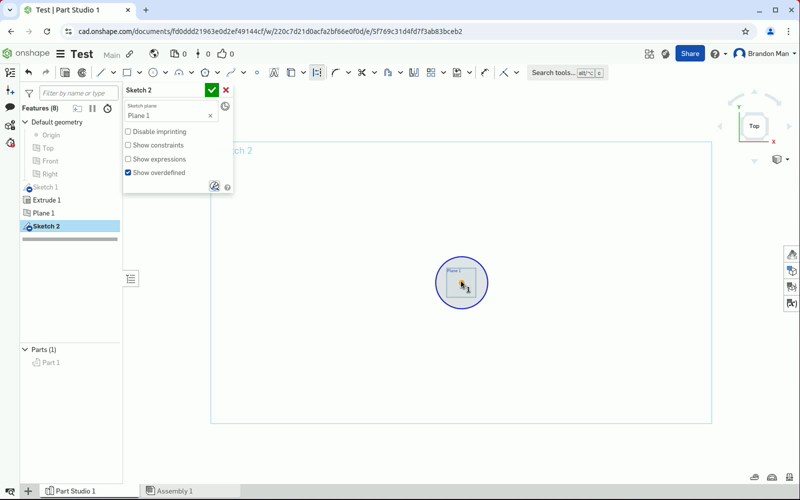
mouse_move(73, 352)
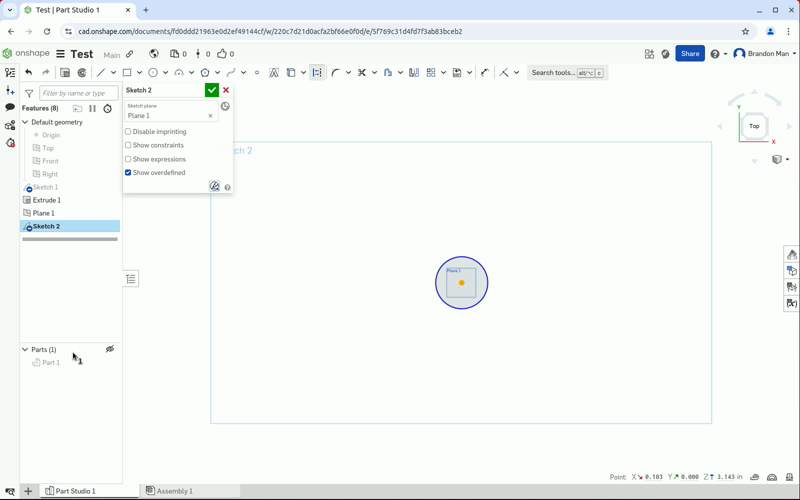
key(shift+y)
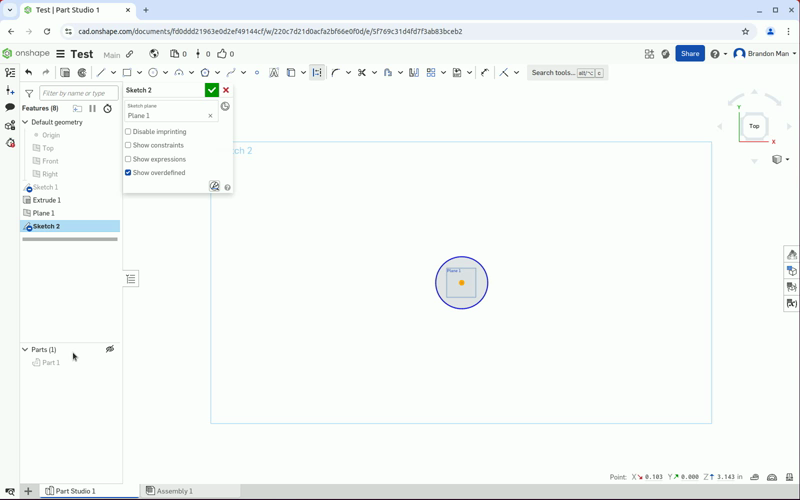
key(shift+e)
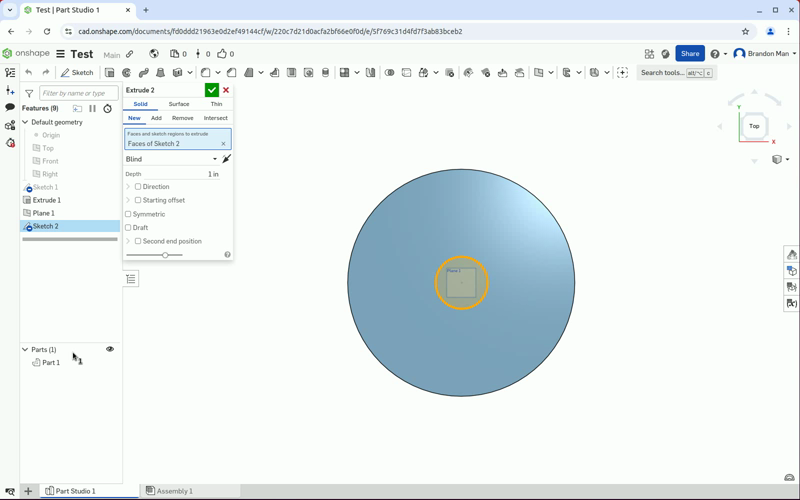
mouse_move(143, 106)
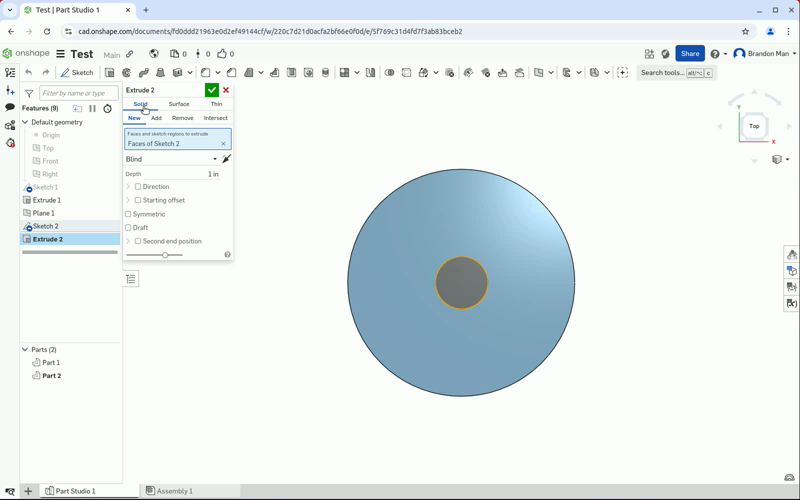
click(143, 106)
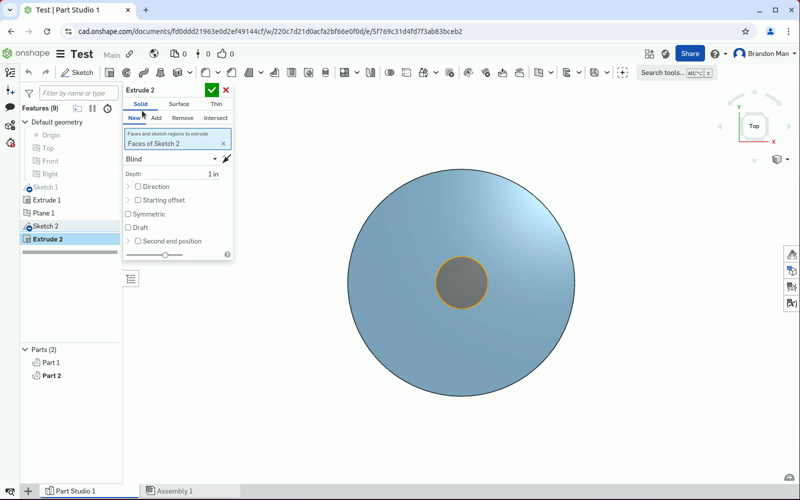
mouse_move(137, 120)
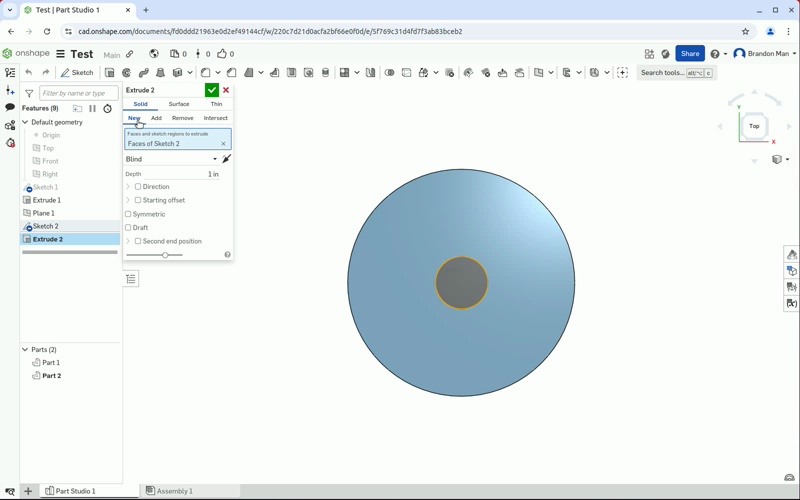
click(137, 120)
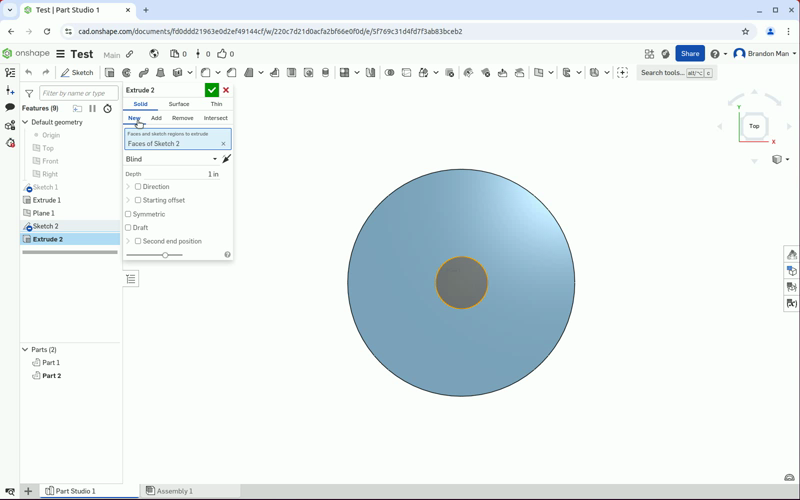
key(tab, 4)
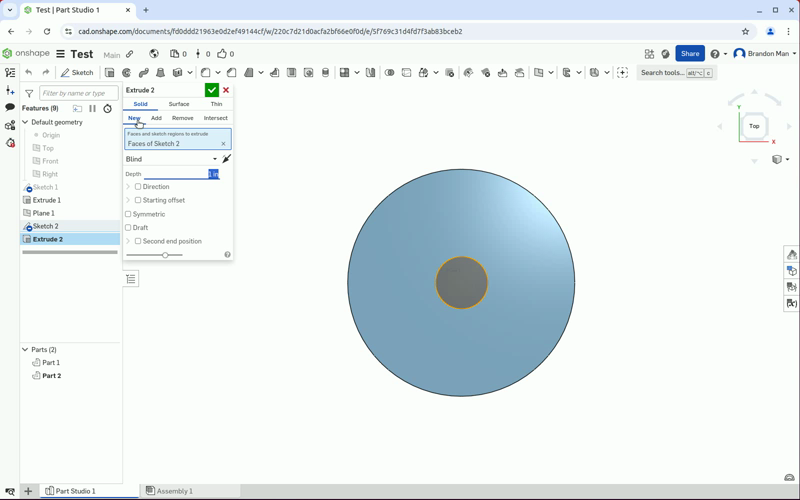
text(10.351)
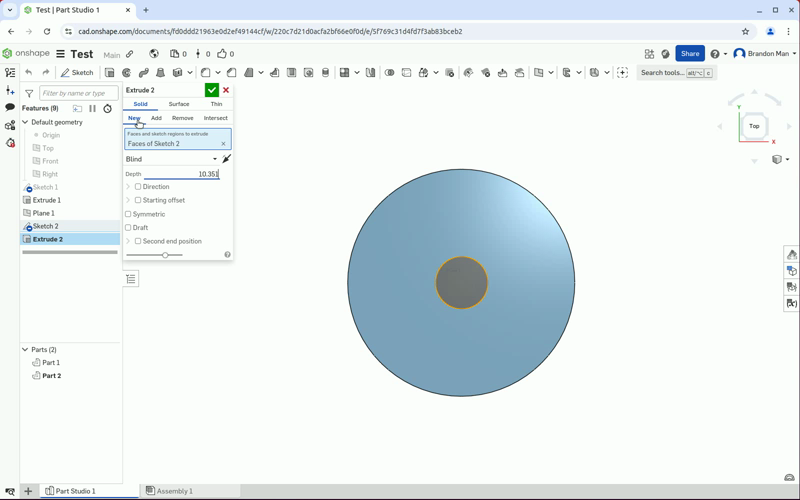
key(enter)
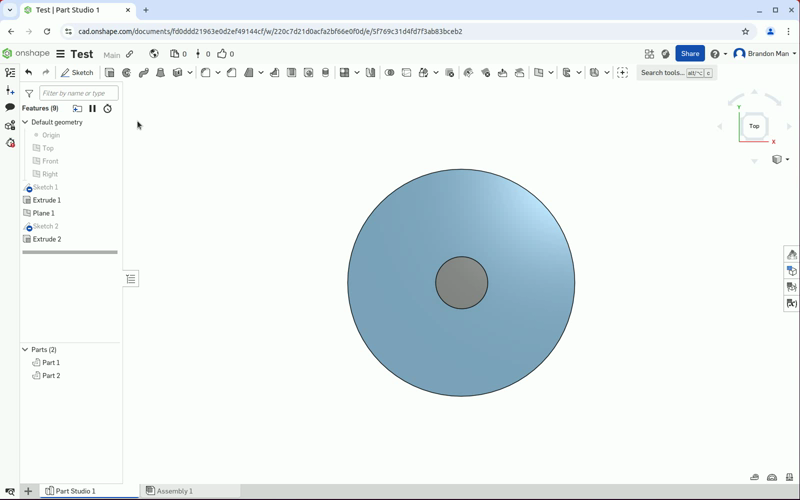
key(shift+h)
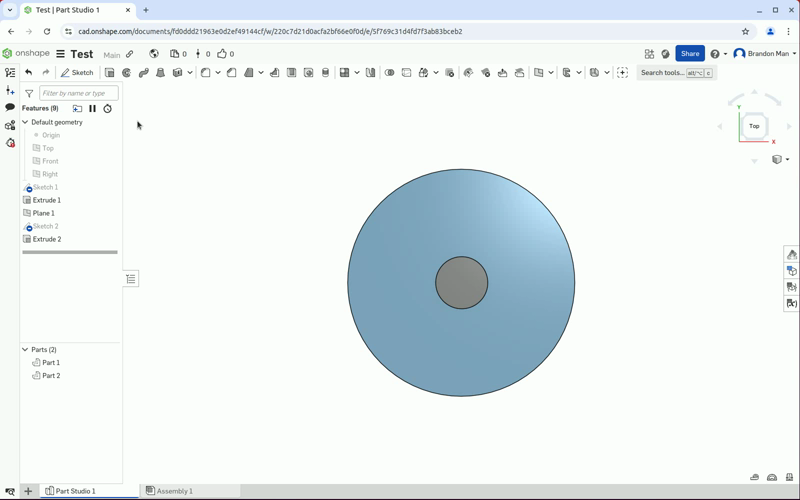
key(shift+h)
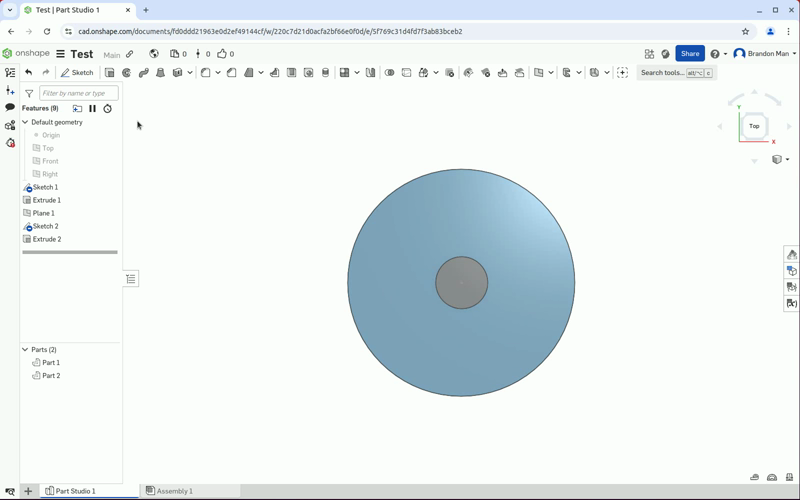
key(shift+7)
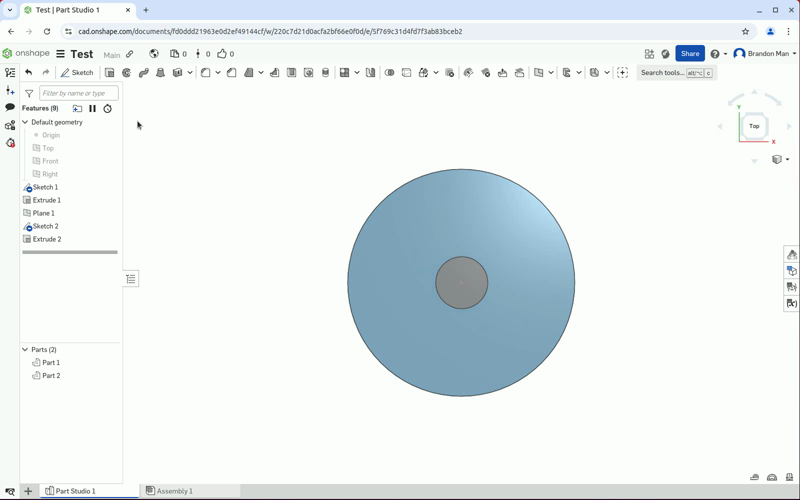
key(up, 3)
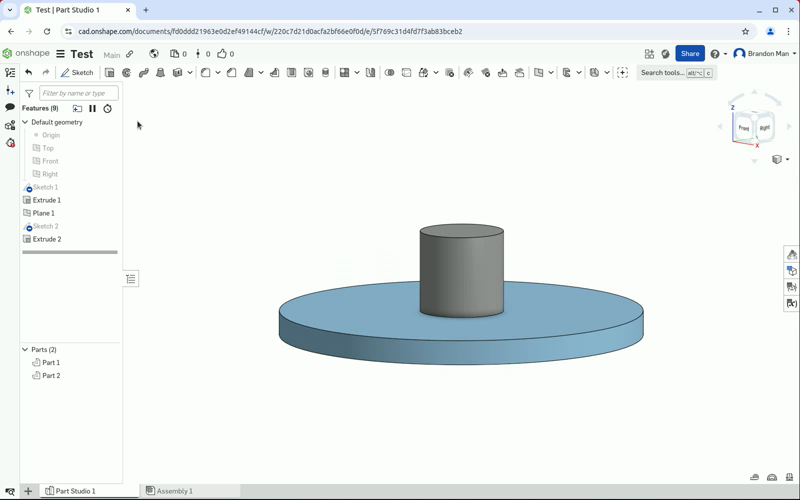
key(left, 3)
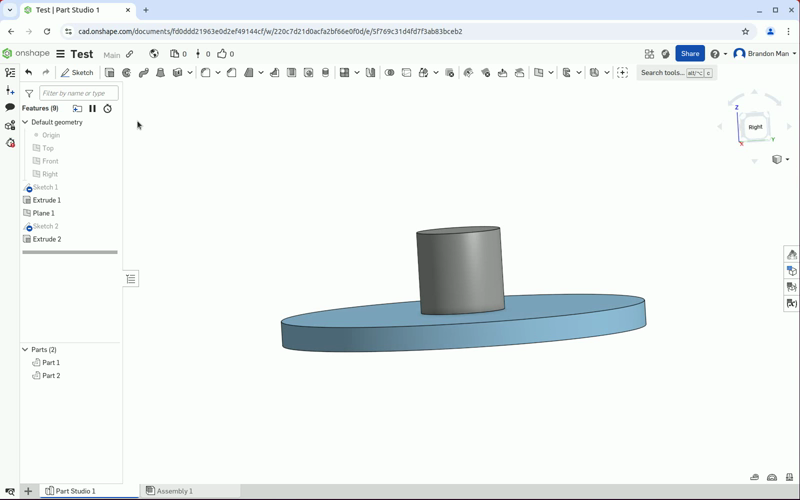
key(right, 3)
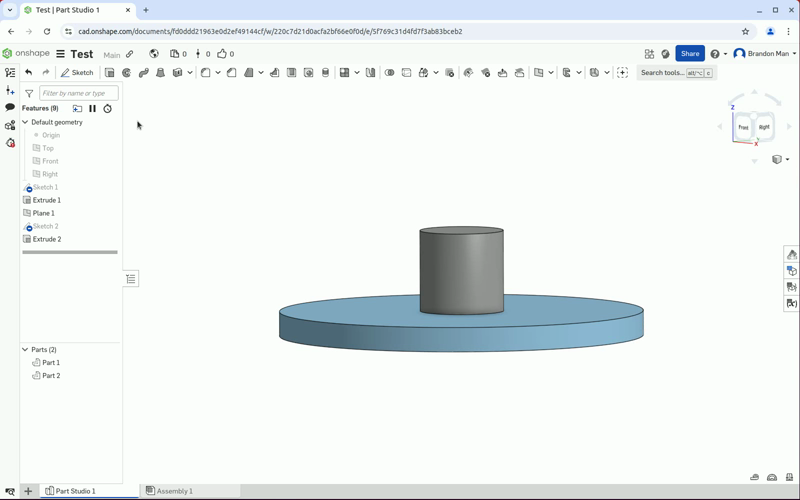
key(down, 3)
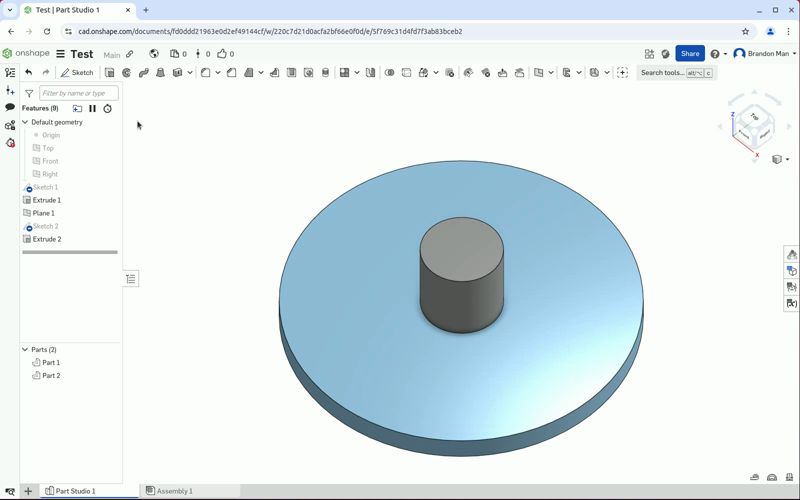
mouse_move(73, 189)
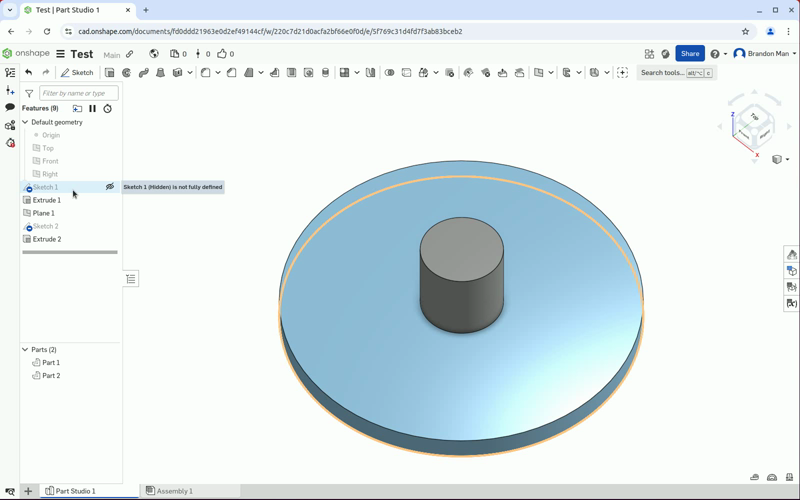
click(73, 189)